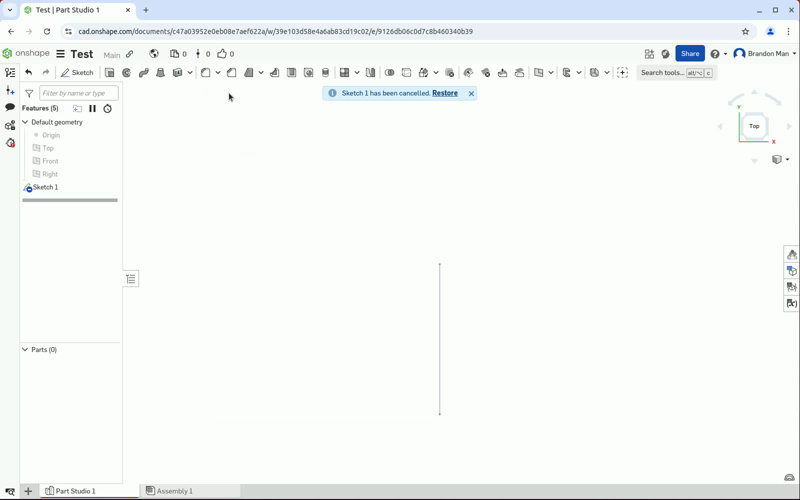
key(shift+h)
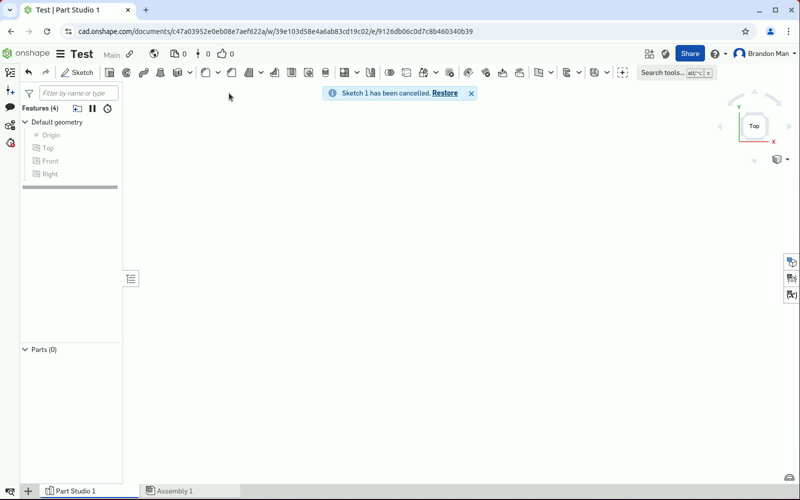
mouse_move(73, 352)
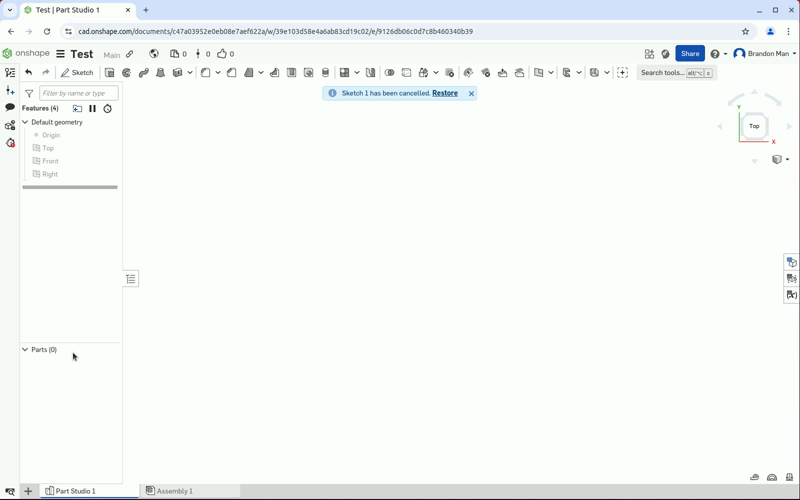
key(y)
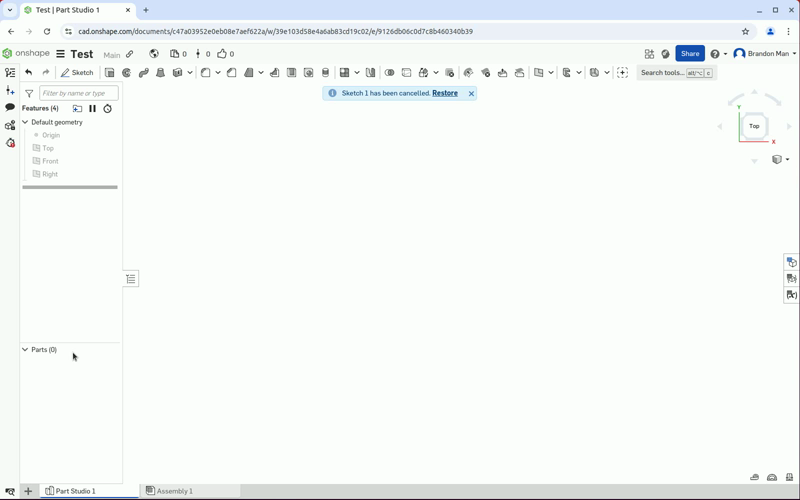
key(shift+p)
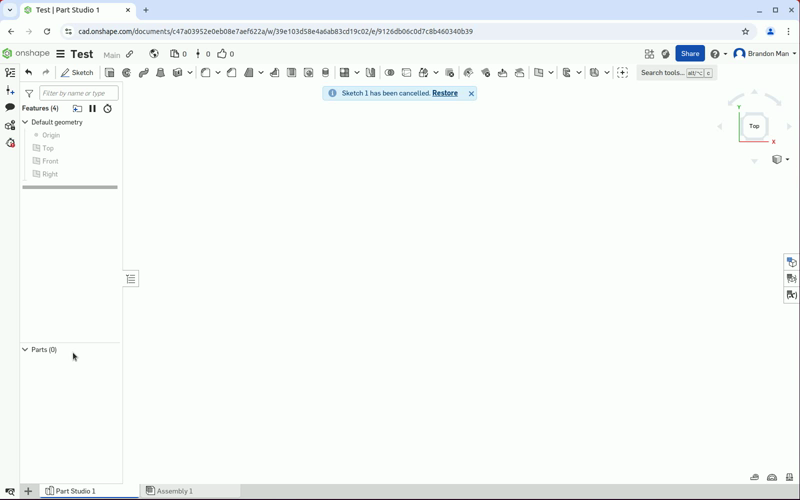
key(space)
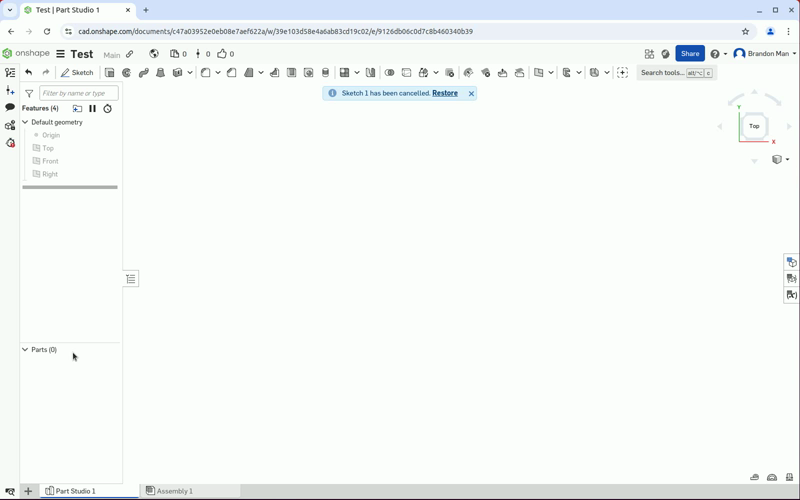
key_down(shift)
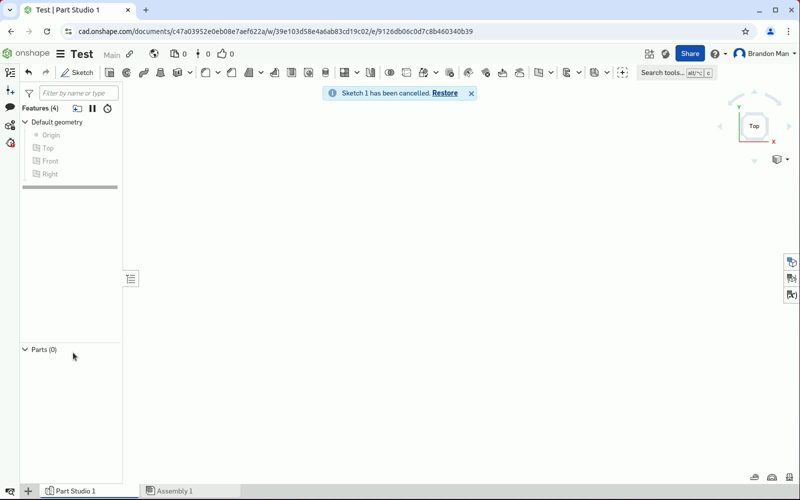
key(up)
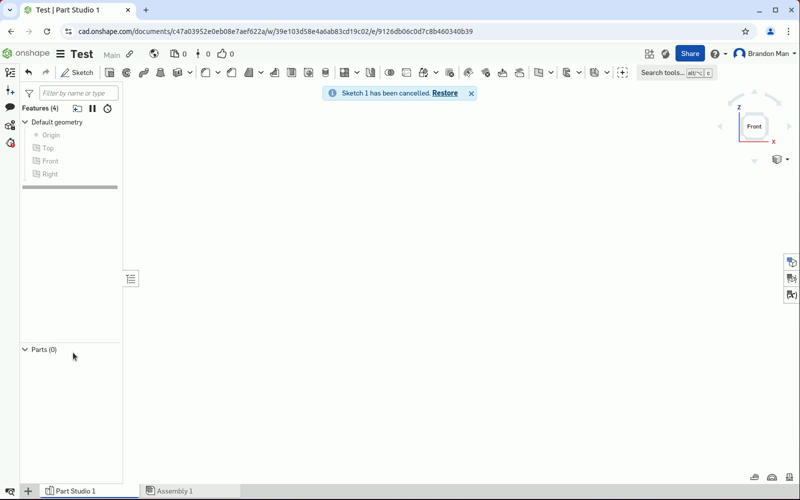
key_up(shift)
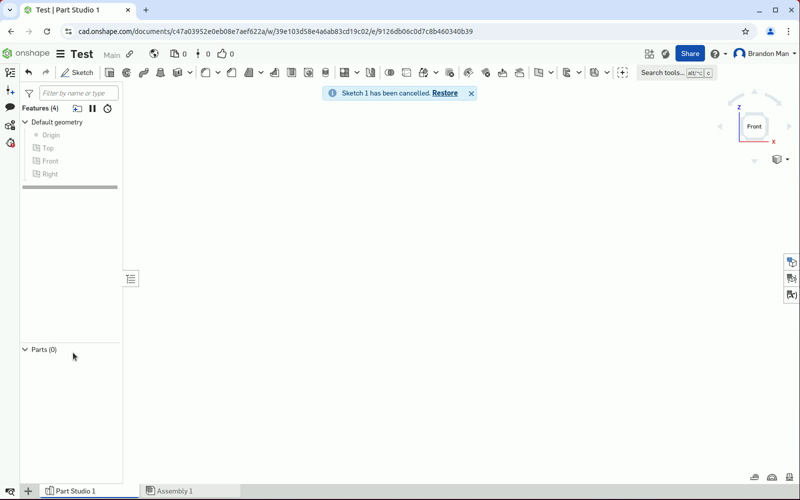
mouse_move(73, 352)
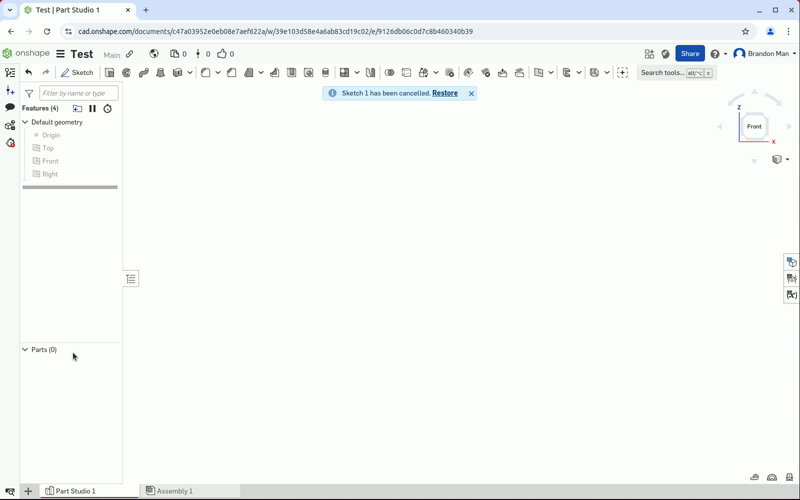
key(shift+y)
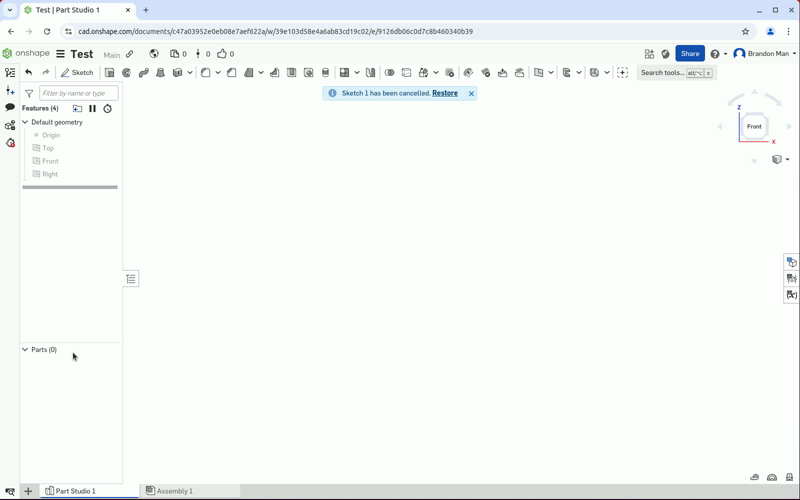
key(shift+s)
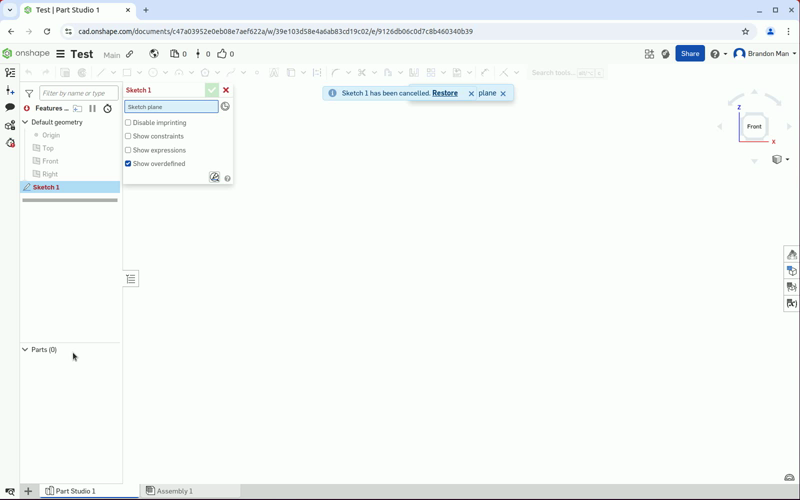
mouse_move(73, 163)
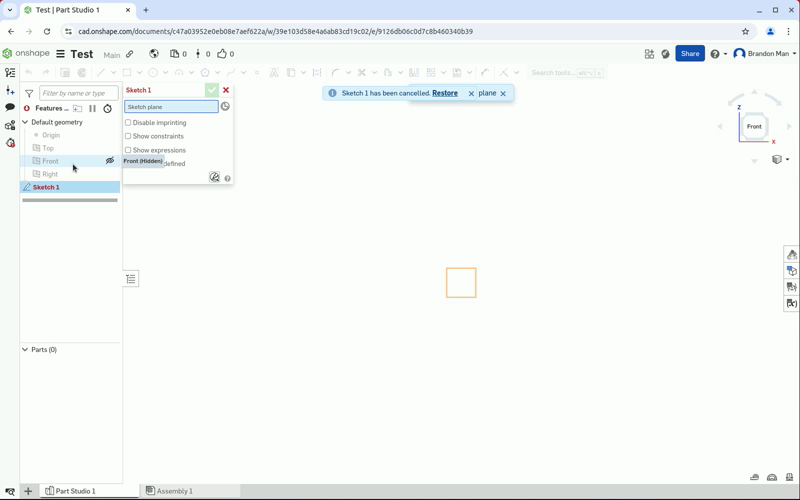
click(73, 163)
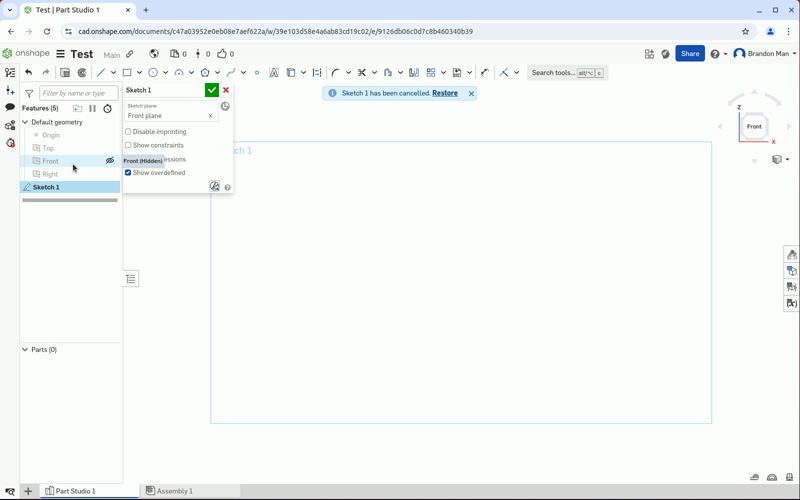
mouse_move(73, 352)
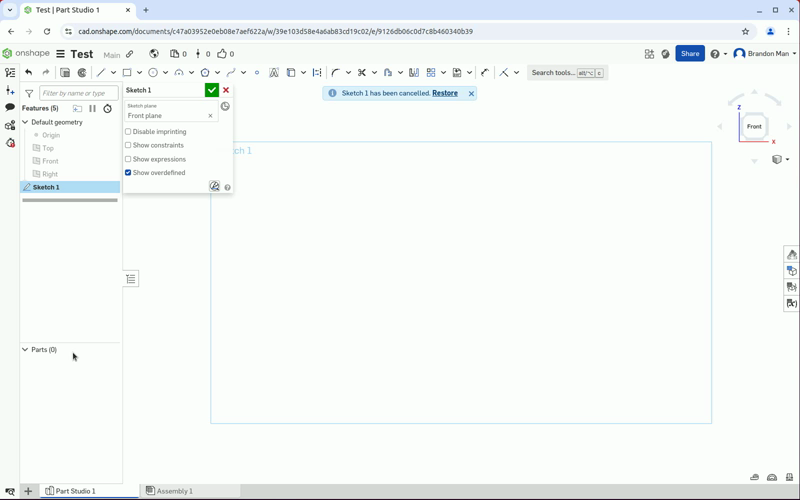
key(y)
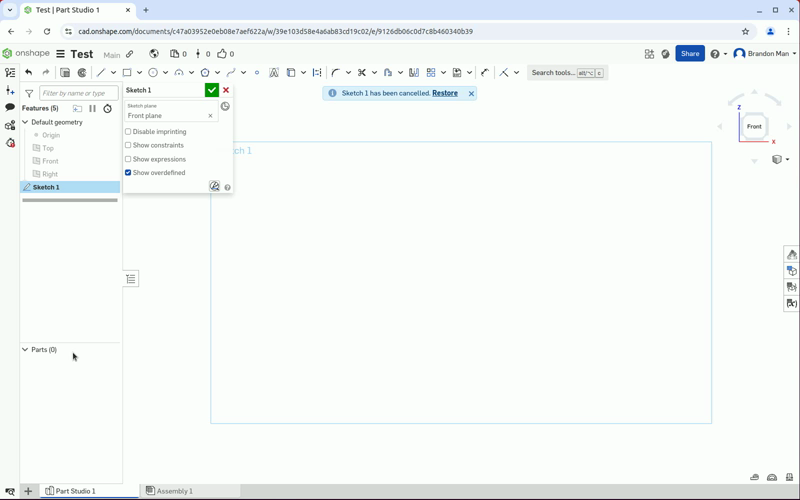
key(c)
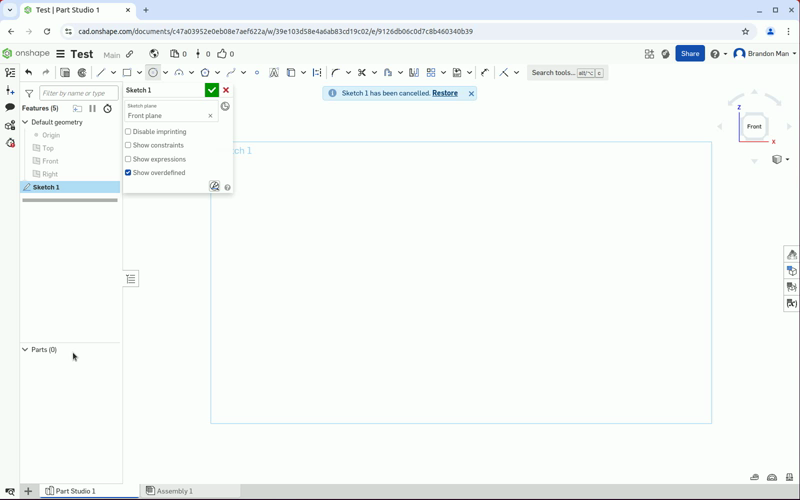
key_down(shift)
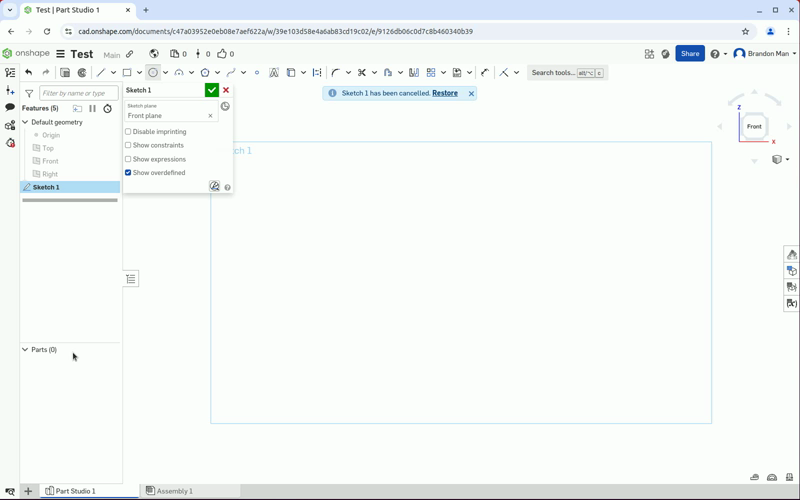
mouse_move(461, 282)
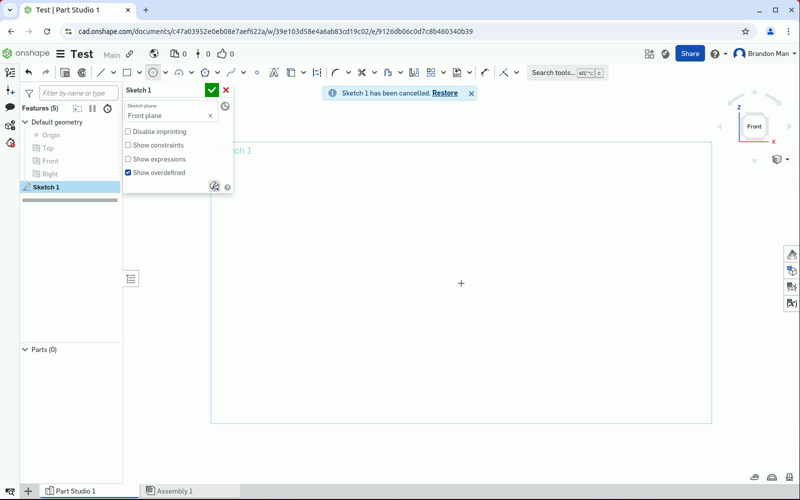
click(461, 282)
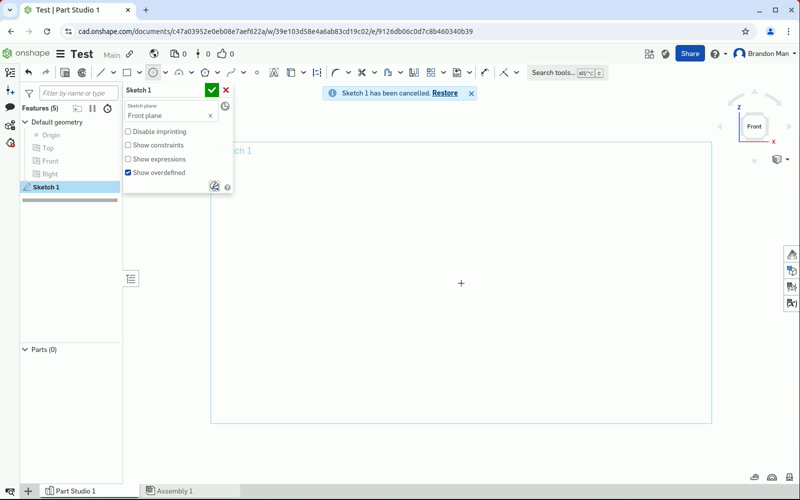
key_up(shift)
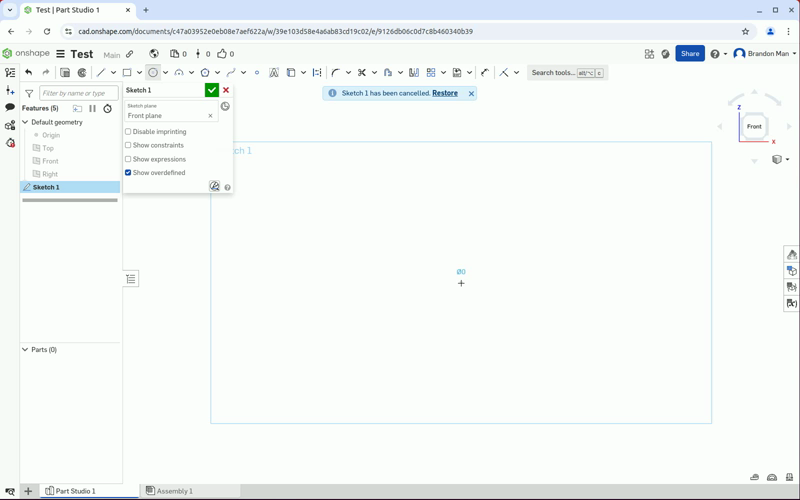
mouse_move(490, 282)
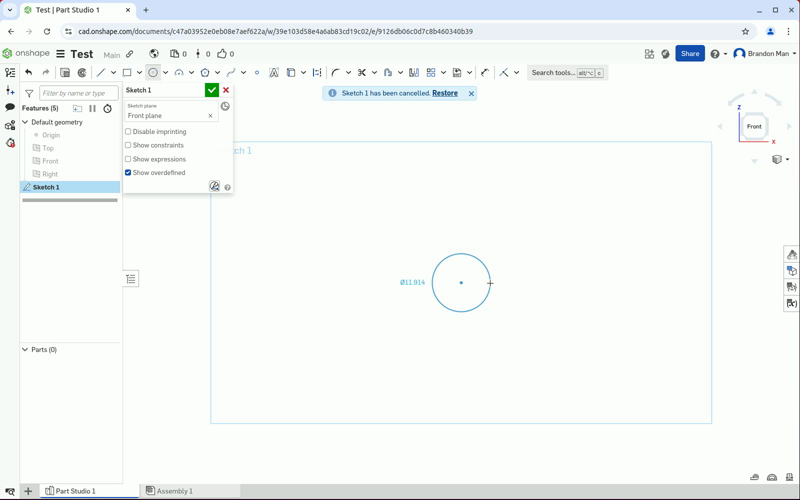
click(490, 282)
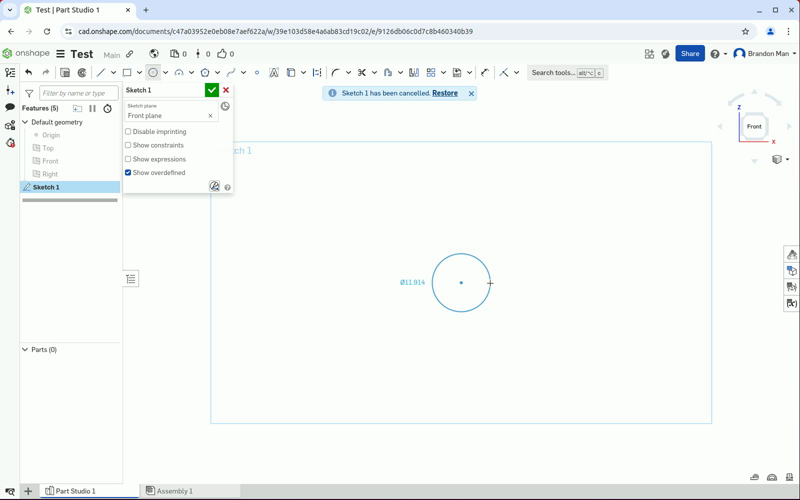
key(esc)
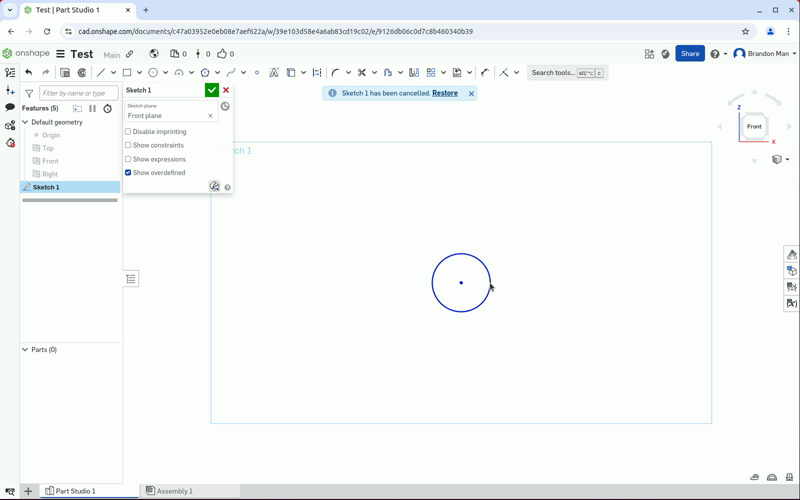
mouse_move(468, 279)
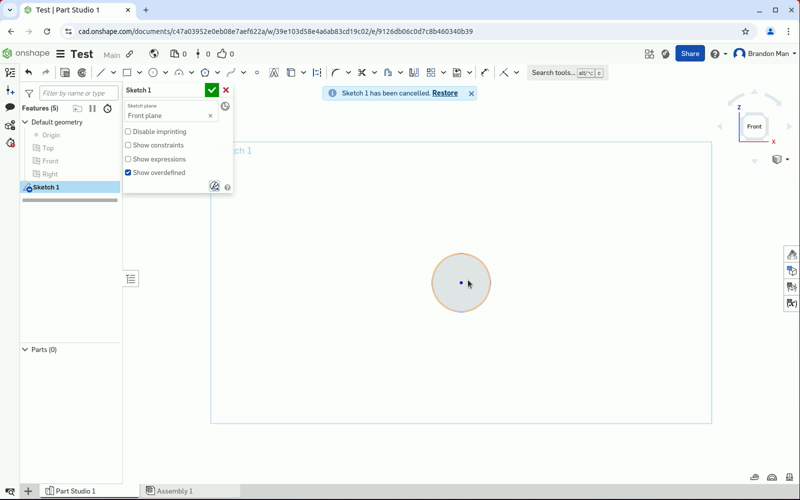
click(468, 279)
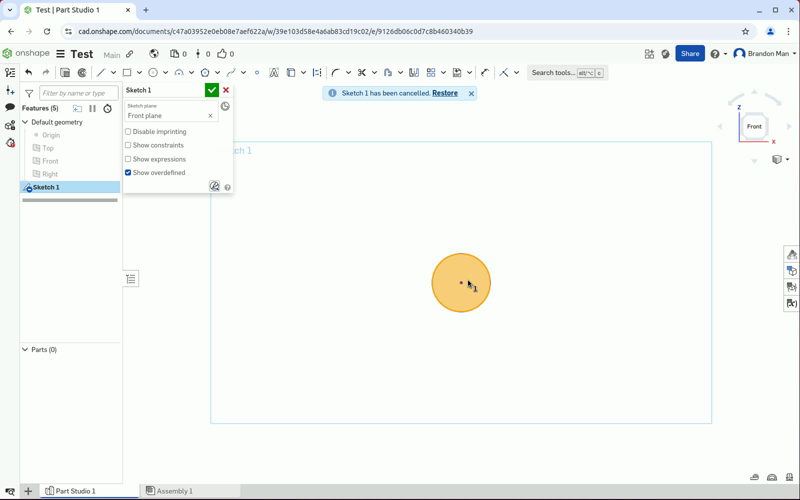
mouse_move(73, 352)
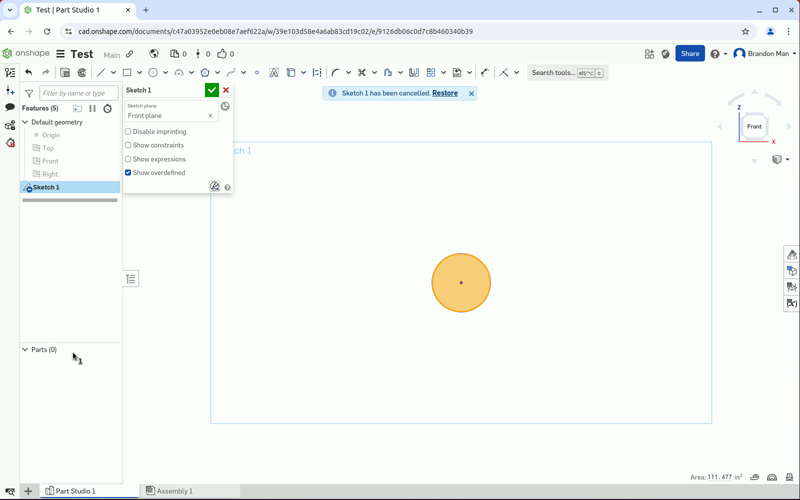
key(shift+y)
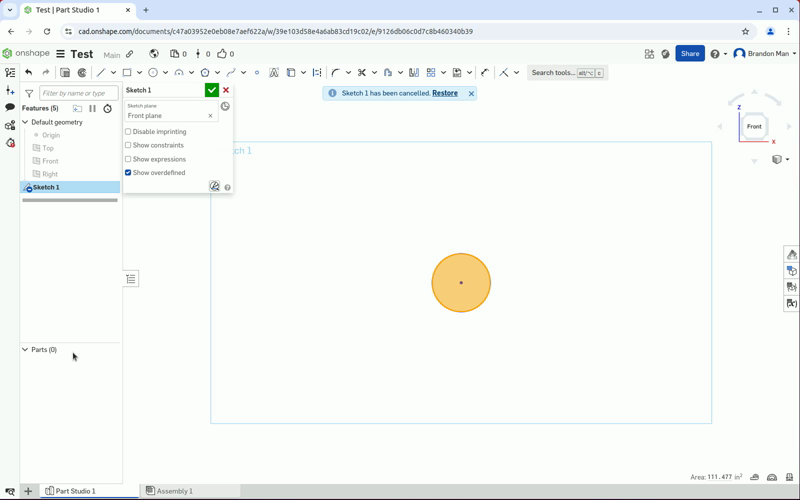
key(shift+e)
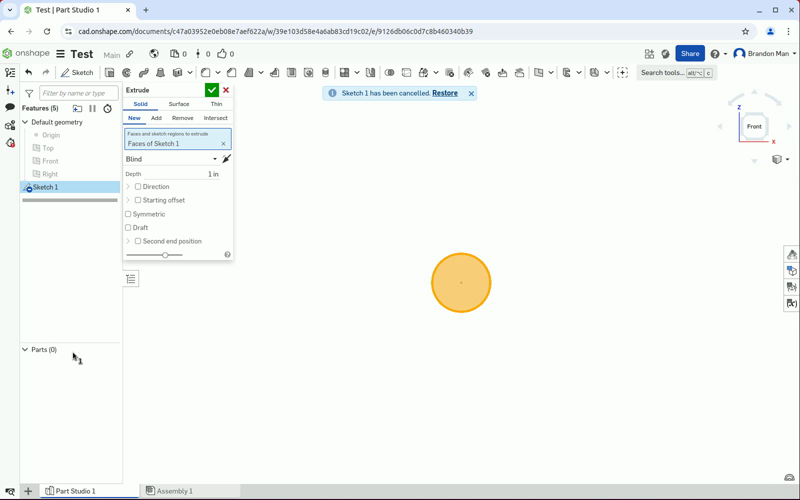
mouse_move(143, 106)
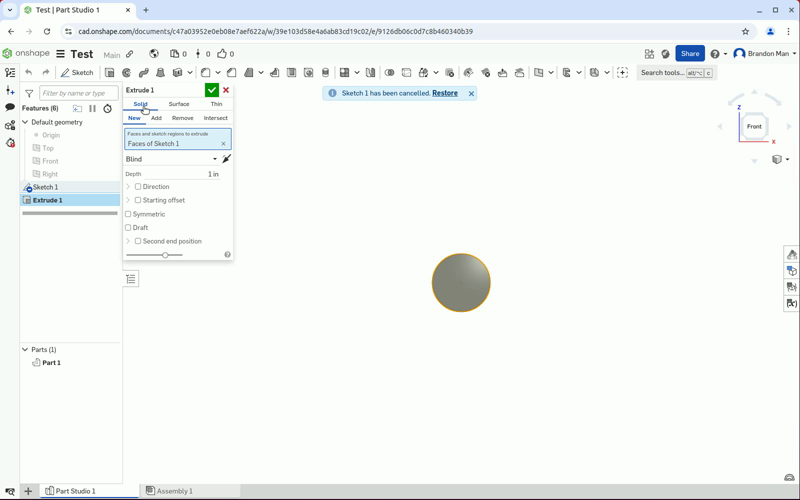
click(143, 106)
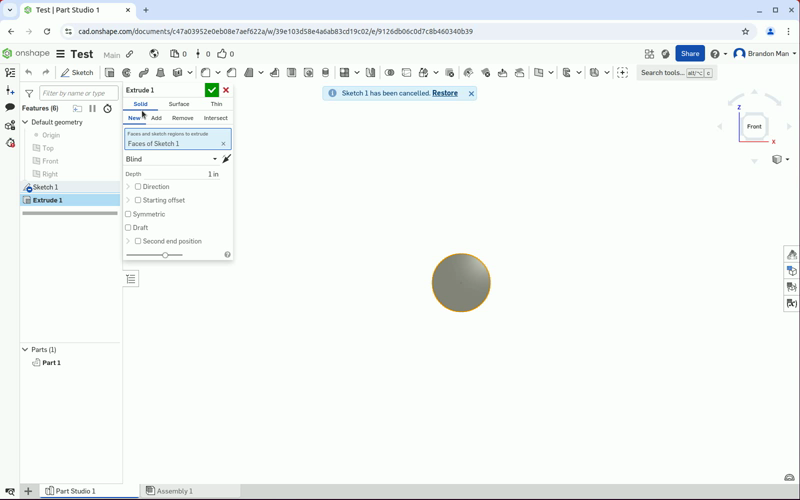
mouse_move(137, 120)
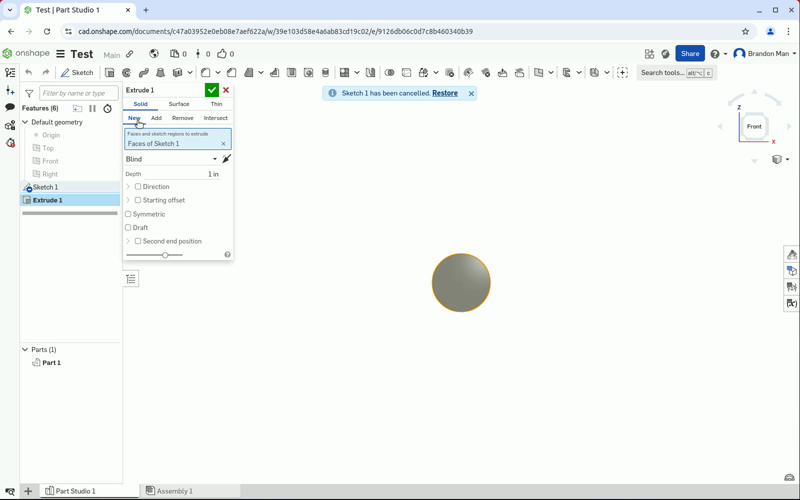
click(137, 120)
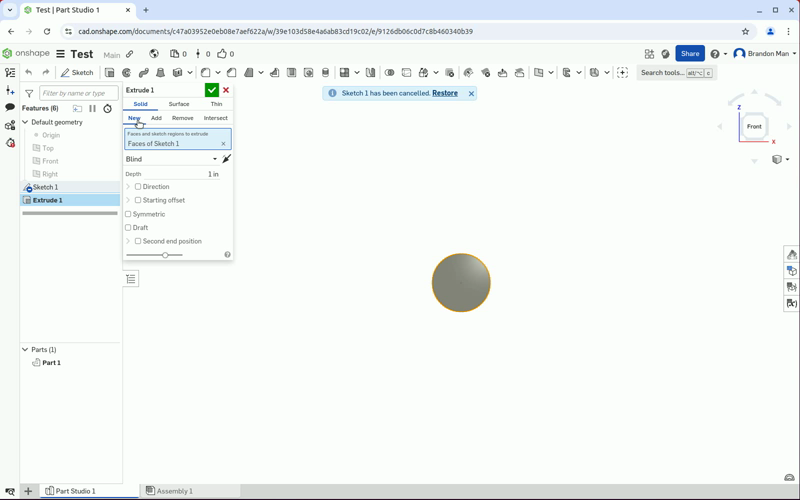
key(tab, 4)
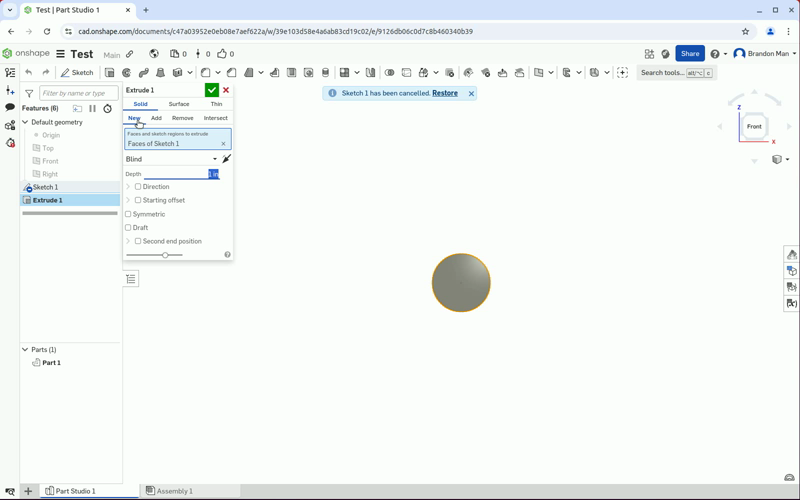
text(23.108)
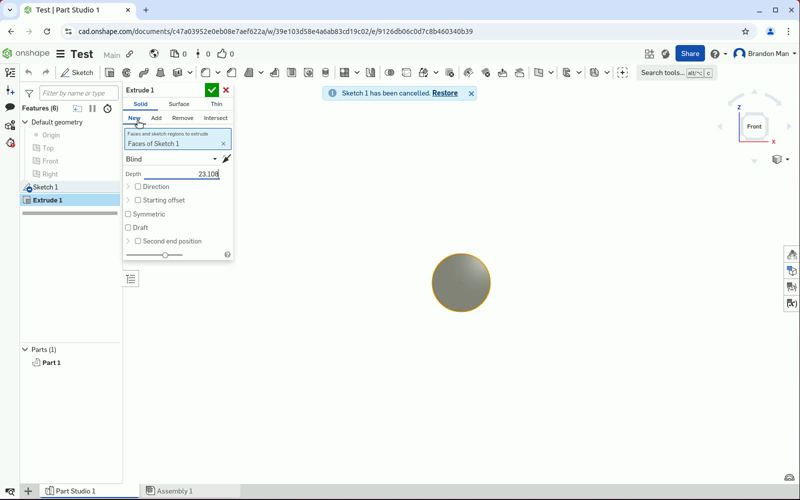
key(enter)
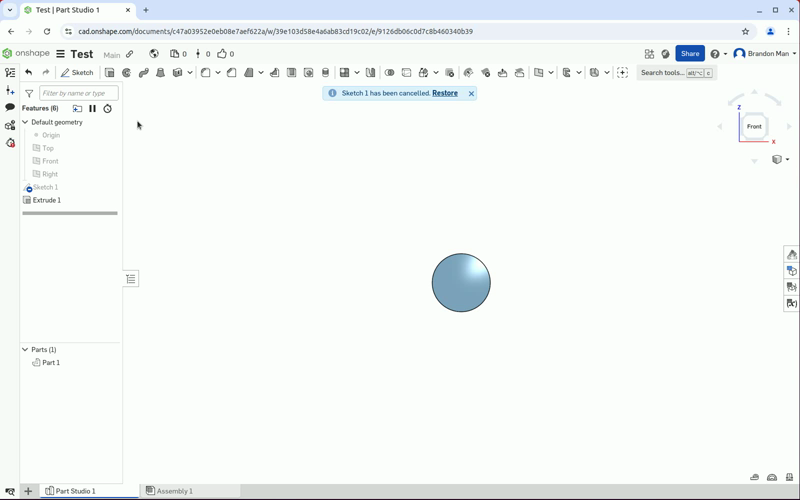
key(shift+h)
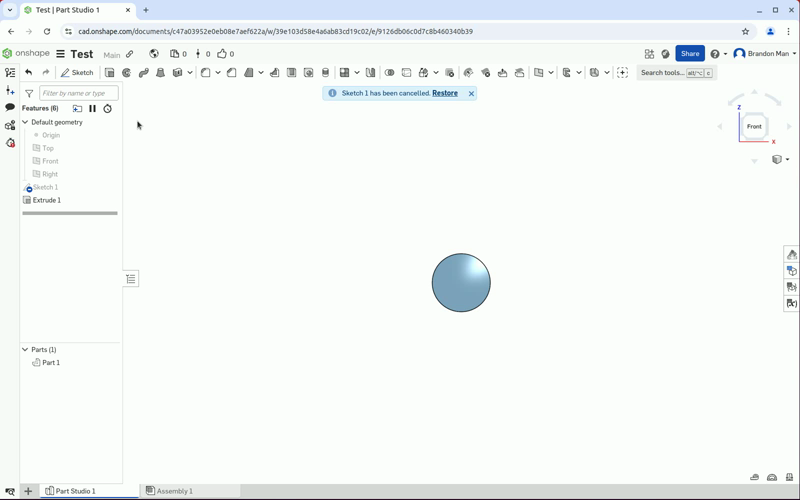
key(shift+h)
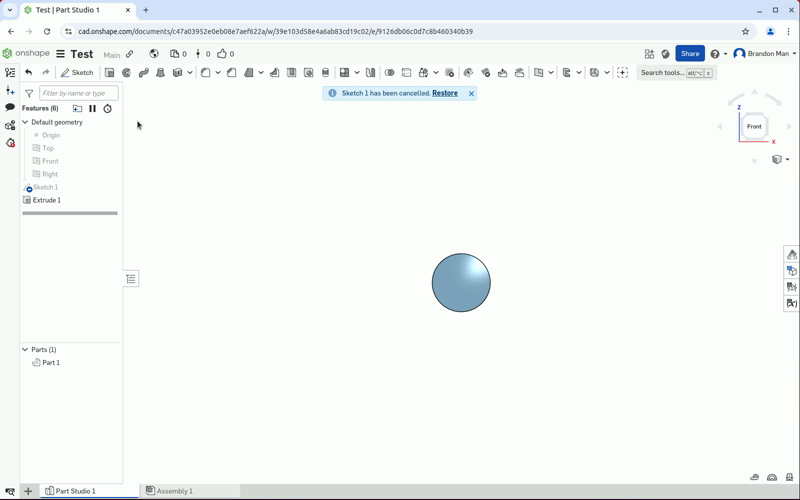
mouse_move(73, 189)
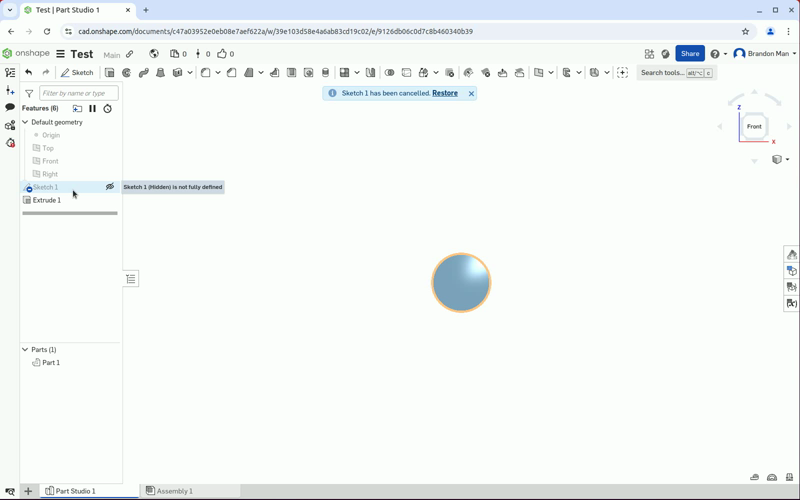
click(73, 189)
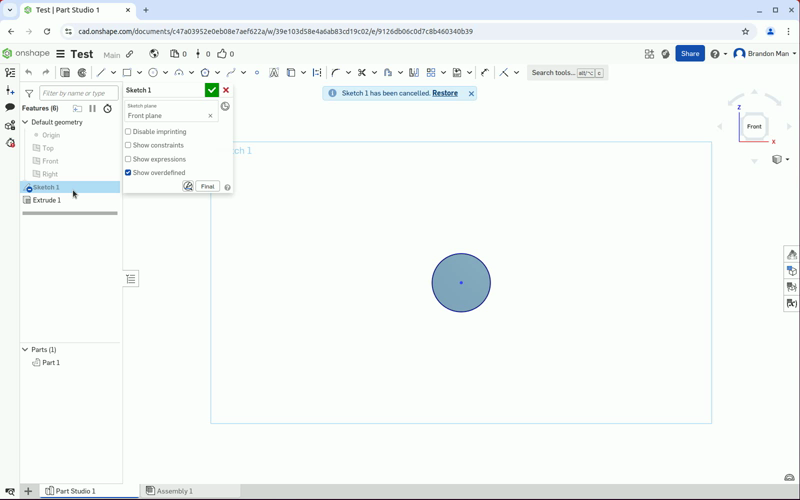
mouse_move(229, 92)
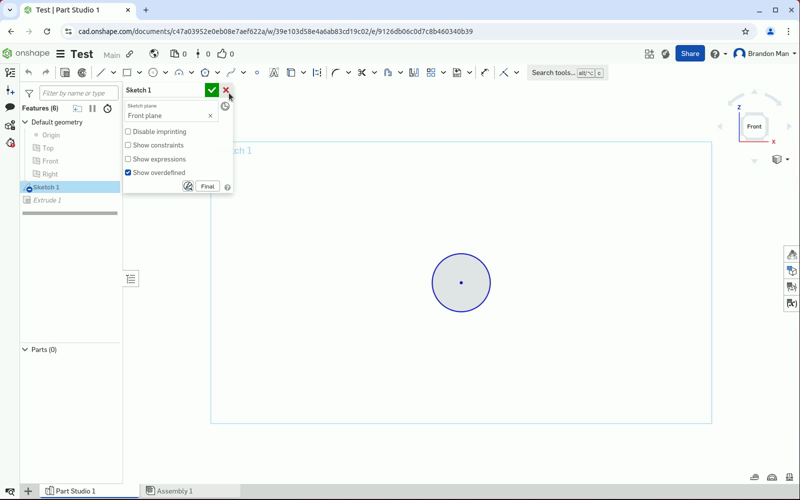
click(229, 92)
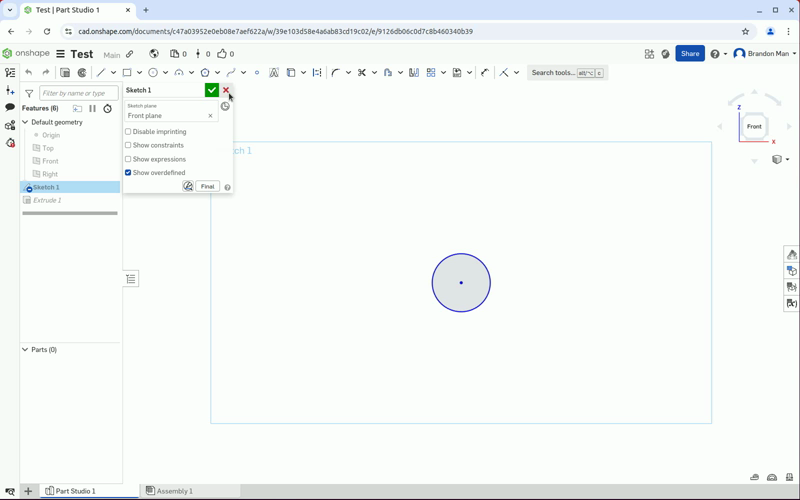
key(shift+s)
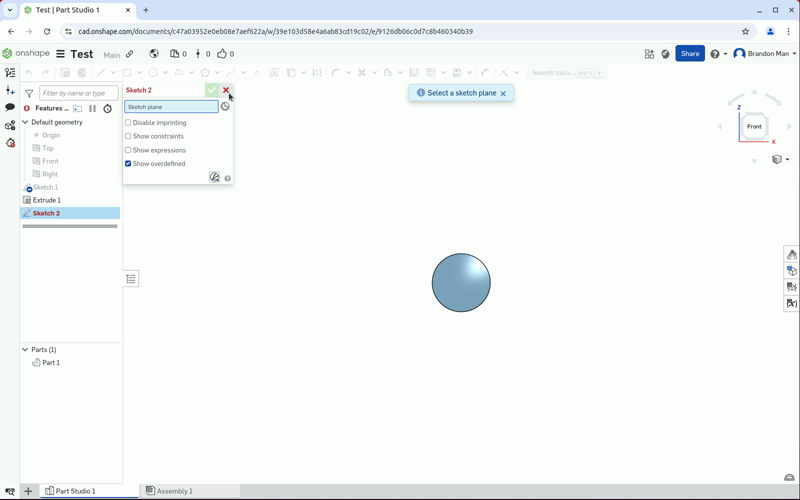
mouse_move(73, 163)
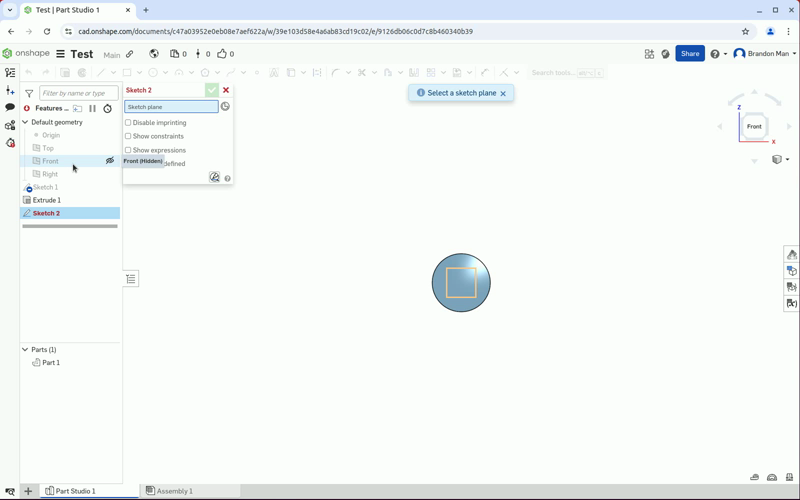
click(73, 163)
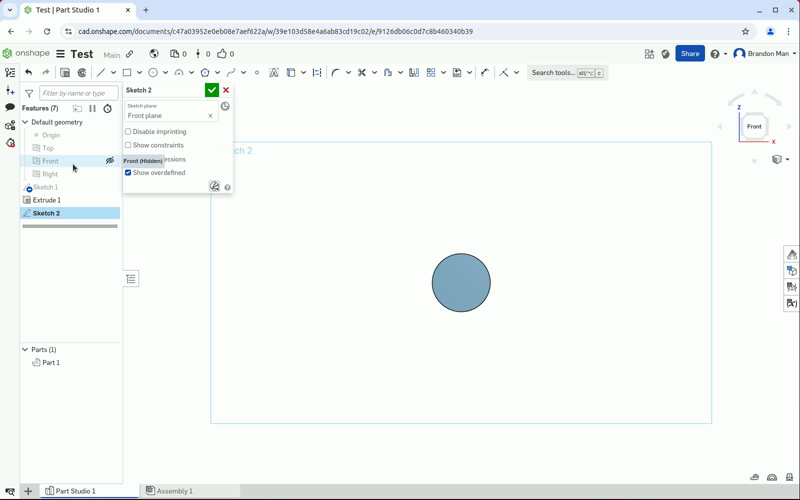
mouse_move(73, 352)
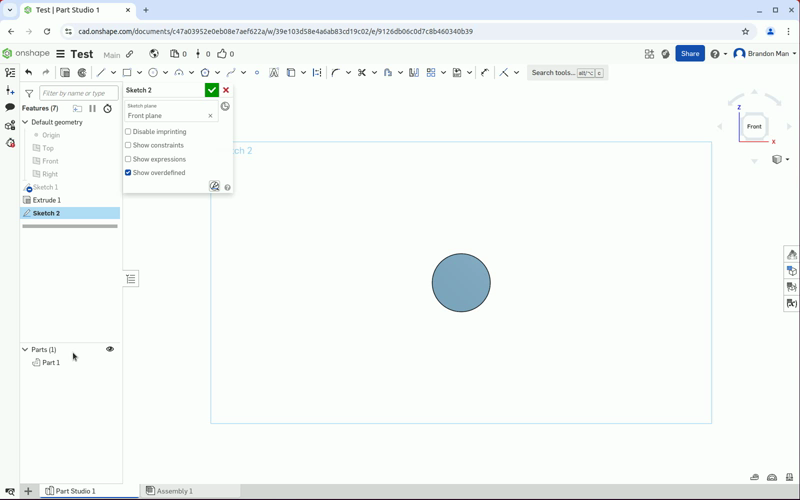
key(y)
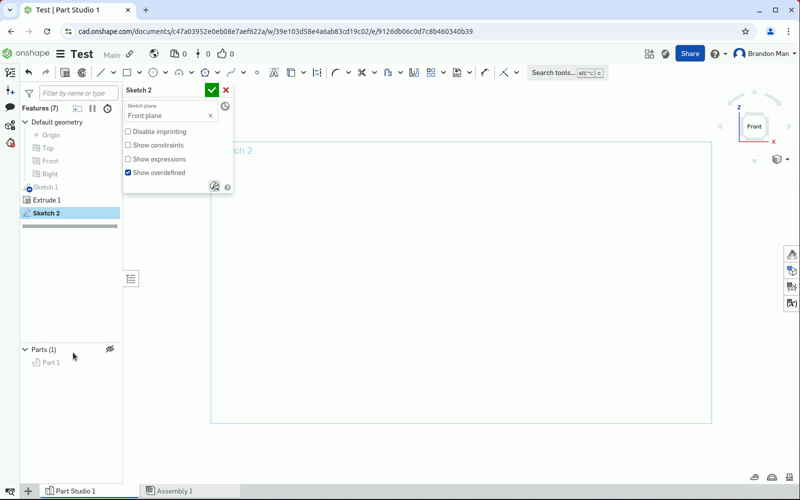
key(c)
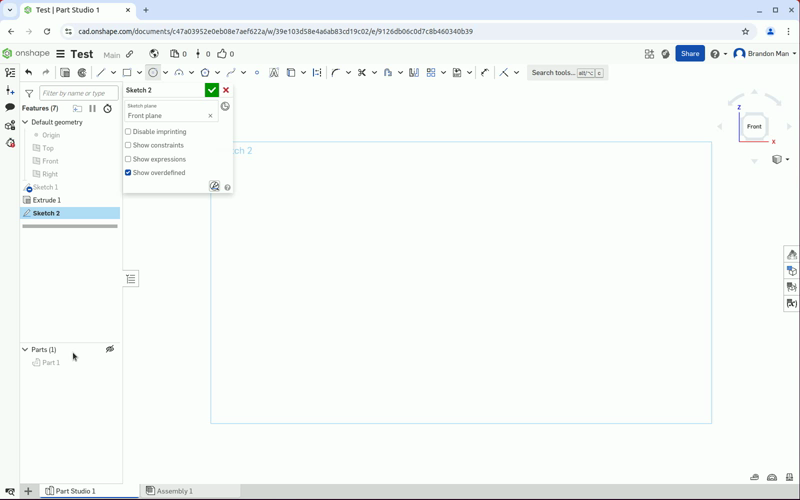
key_down(shift)
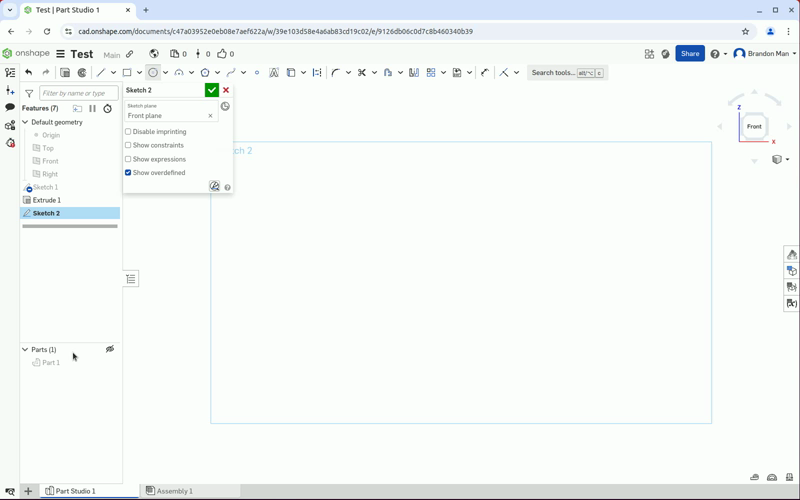
mouse_move(461, 282)
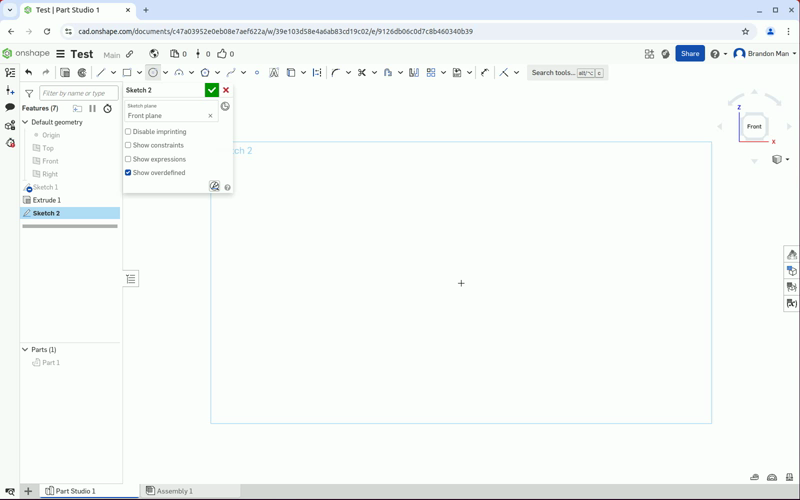
click(461, 282)
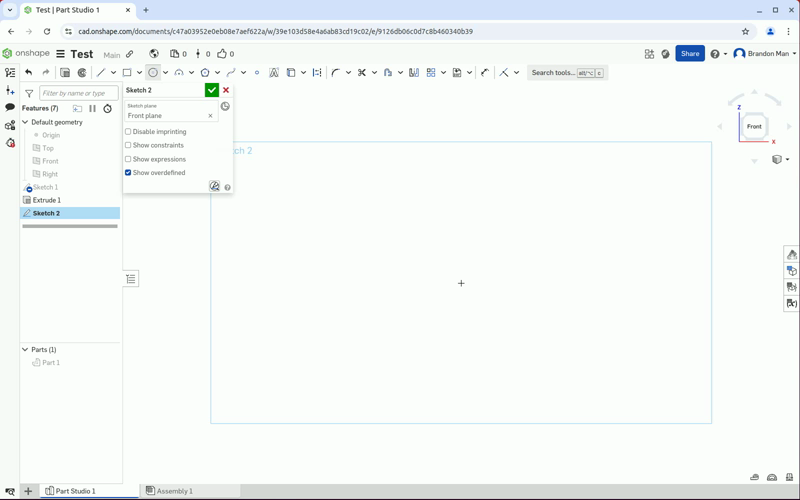
key_up(shift)
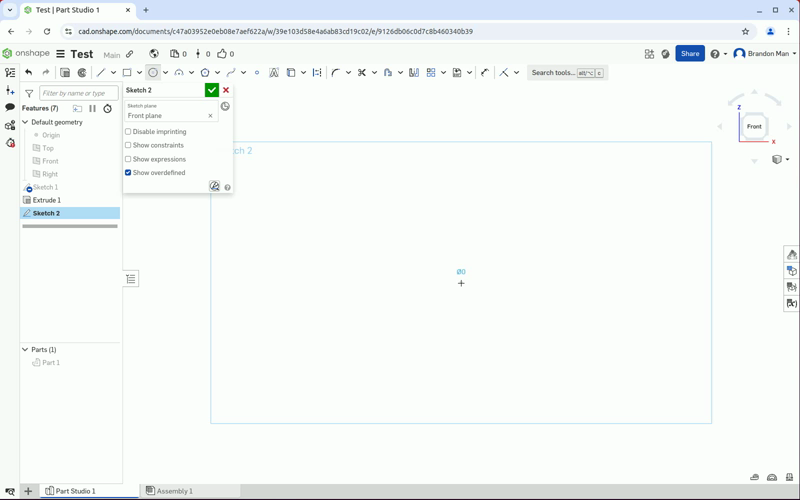
mouse_move(486, 282)
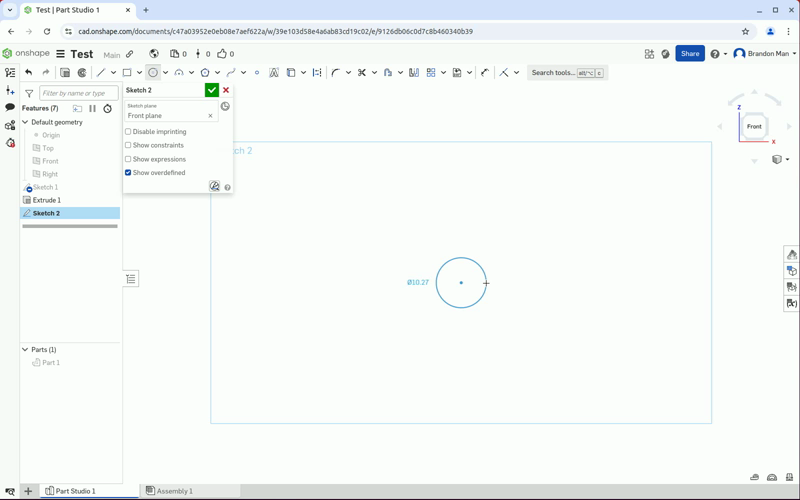
click(486, 282)
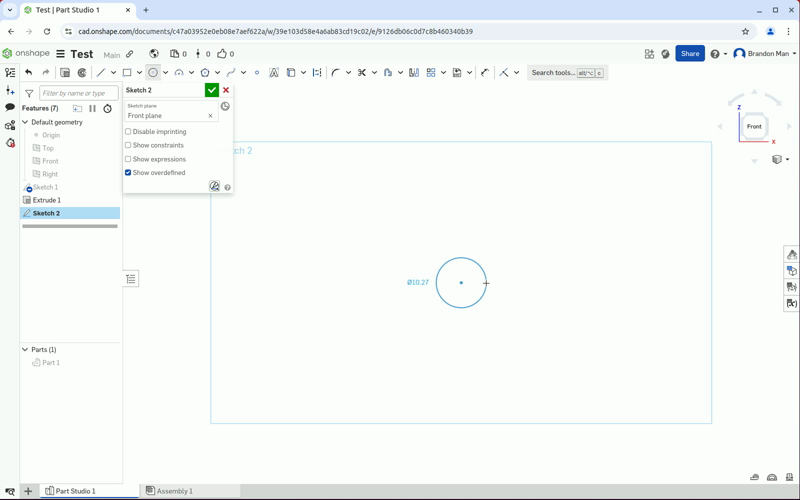
key(esc)
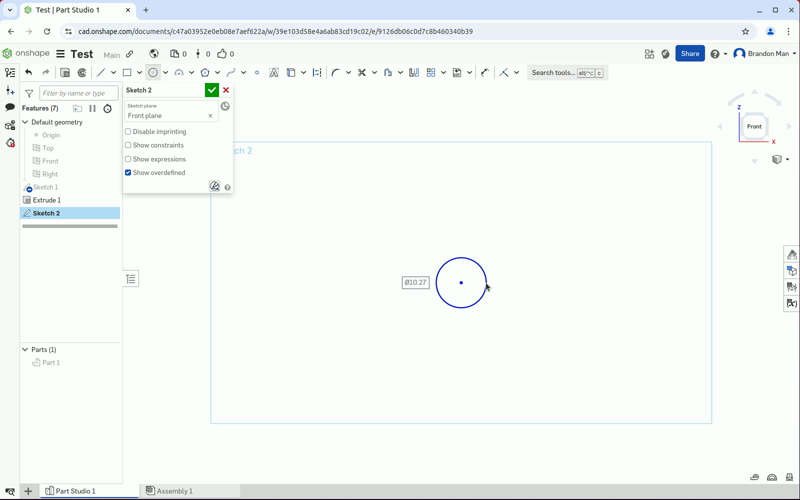
mouse_move(458, 263)
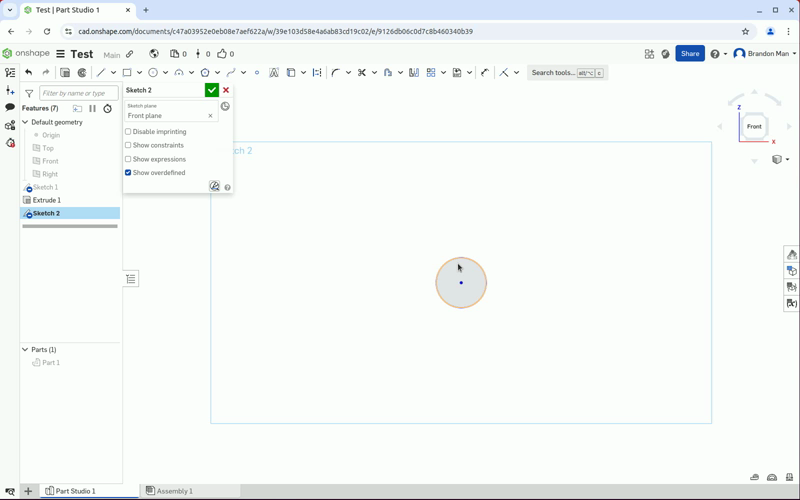
click(458, 263)
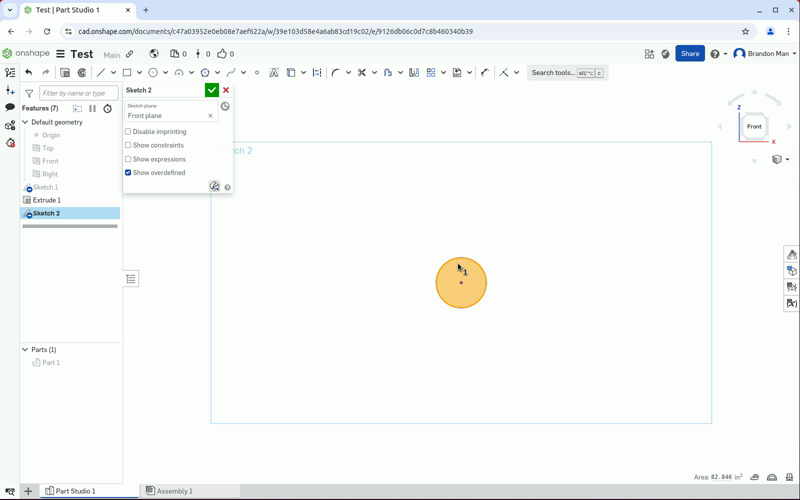
mouse_move(73, 352)
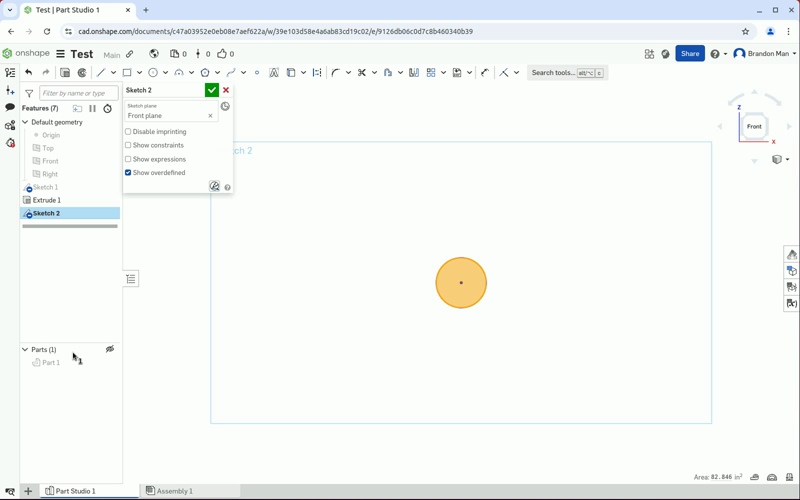
key(shift+y)
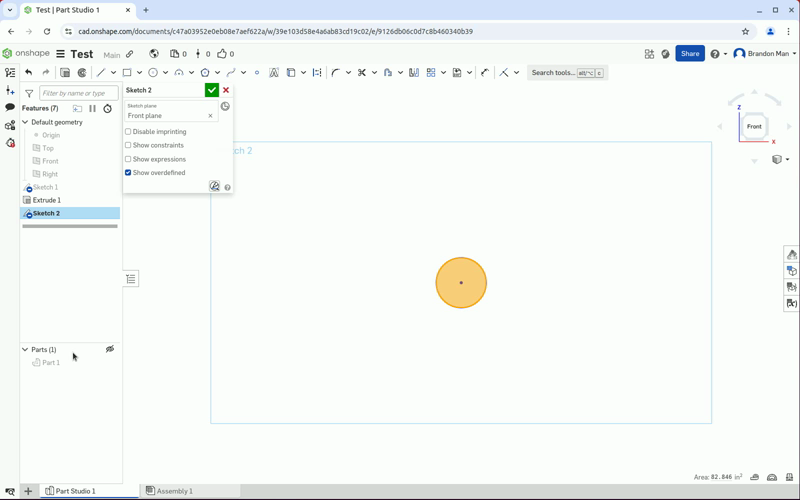
key(shift+e)
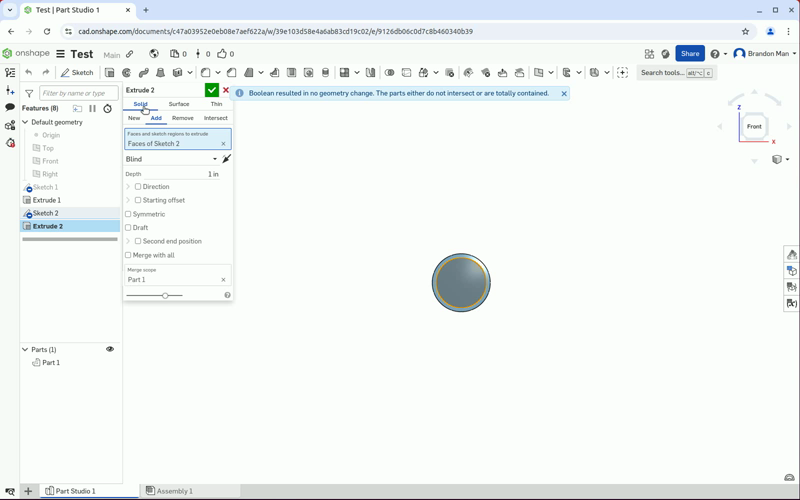
mouse_move(143, 106)
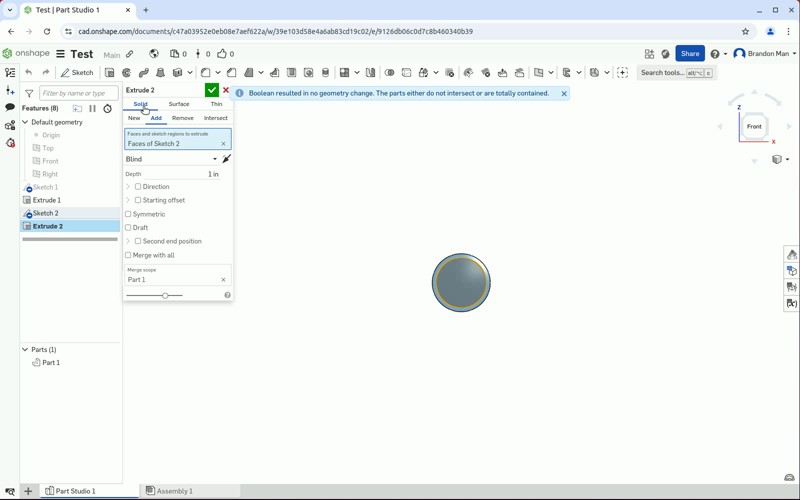
click(143, 106)
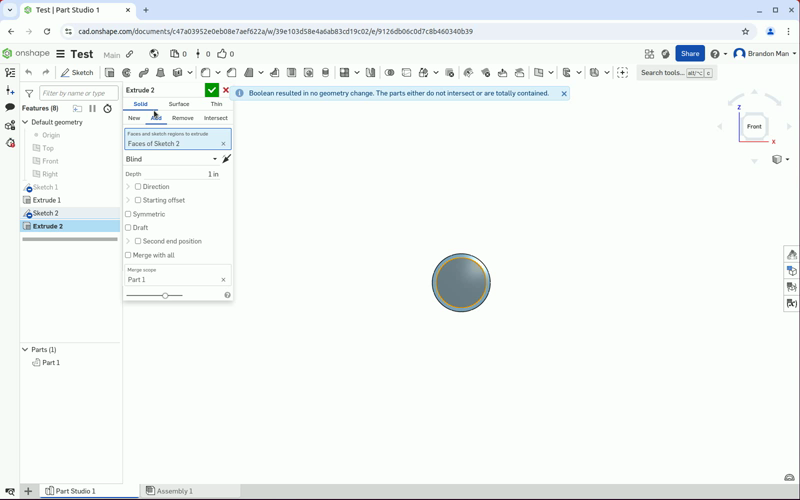
mouse_move(186, 120)
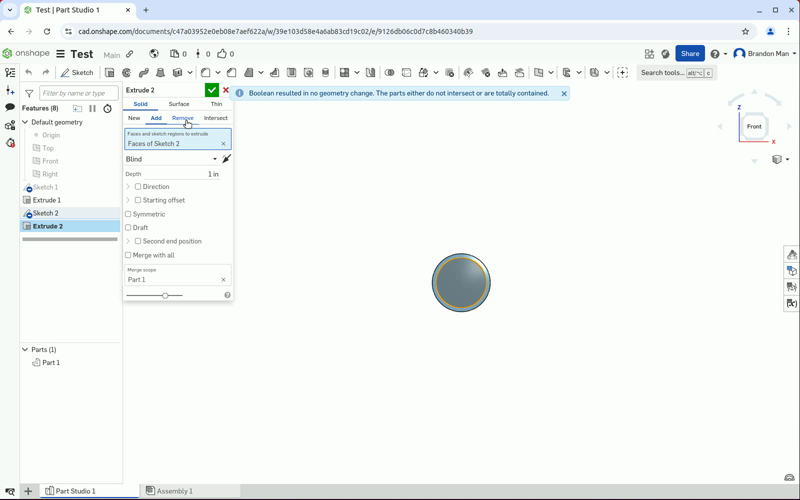
click(186, 120)
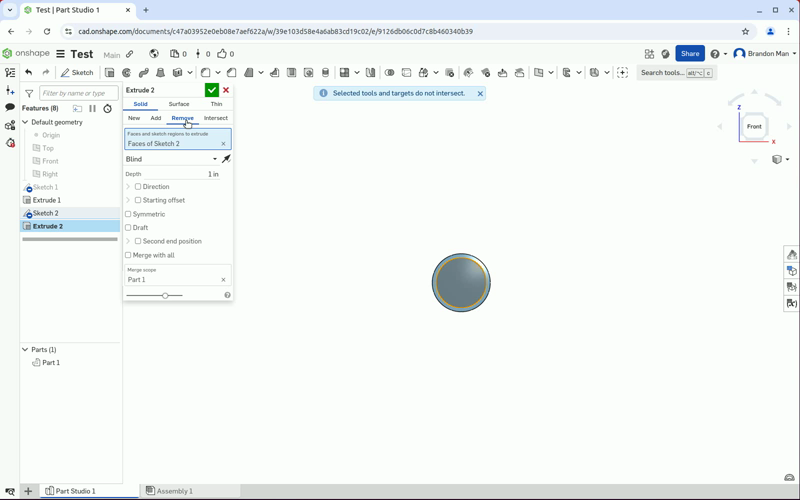
key(tab, 4)
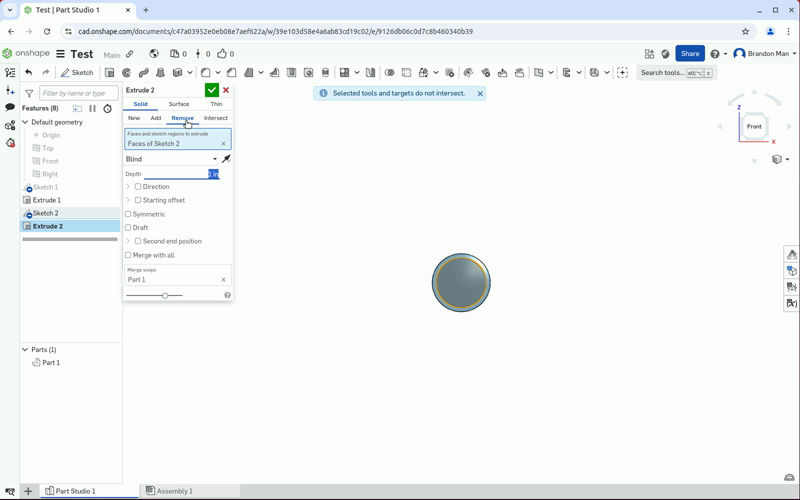
text(-23.108)
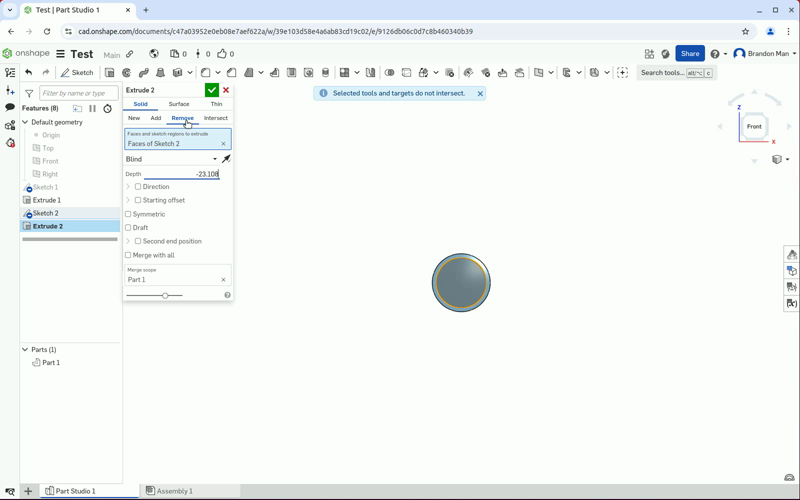
key(tab, 6)
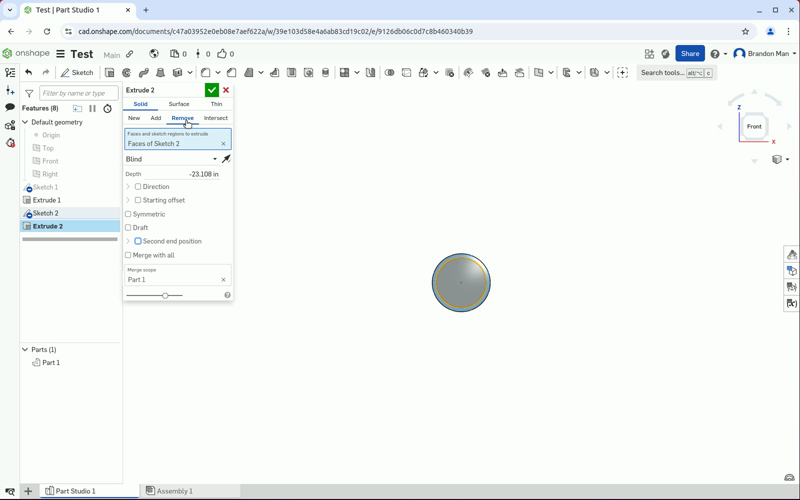
key(space)
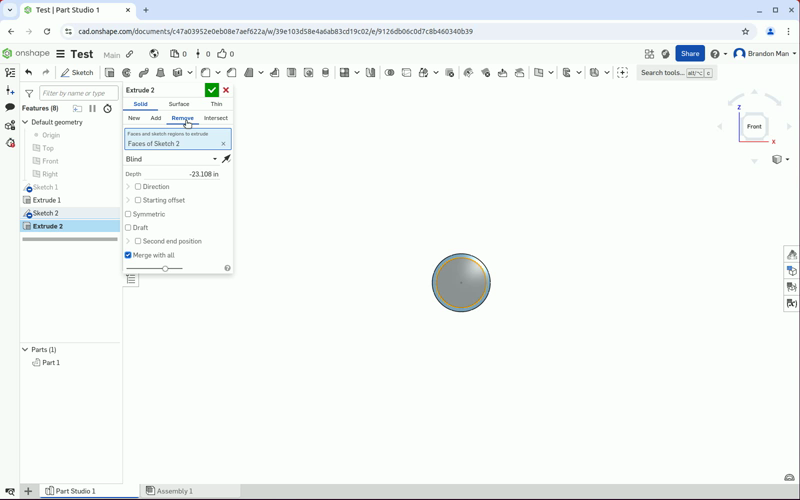
key(enter)
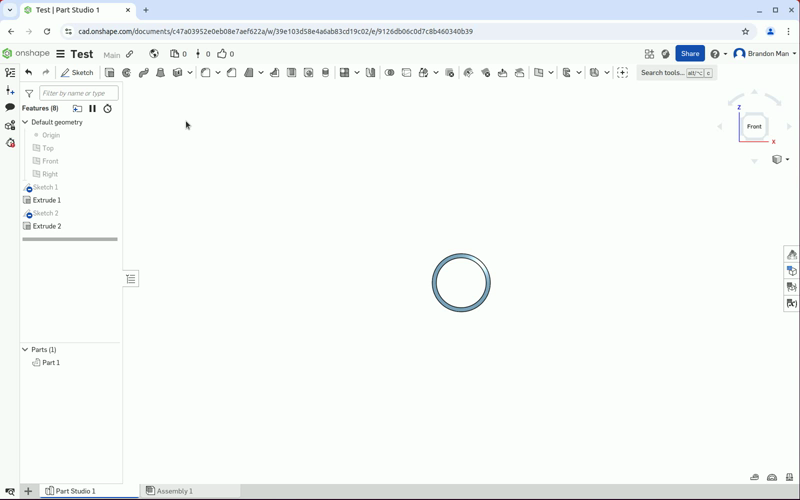
key(shift+h)
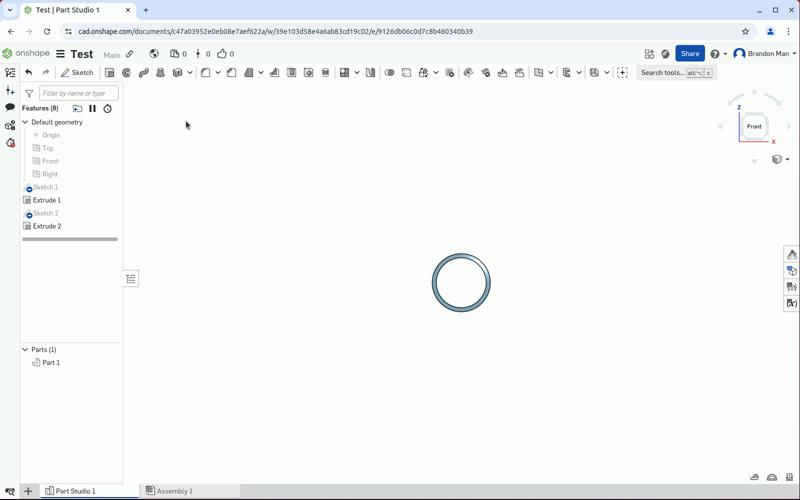
key(shift+h)
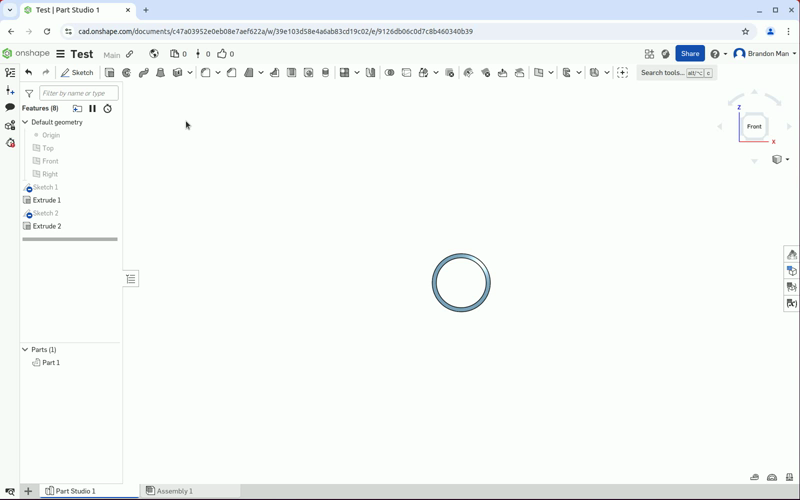
key(shift+7)
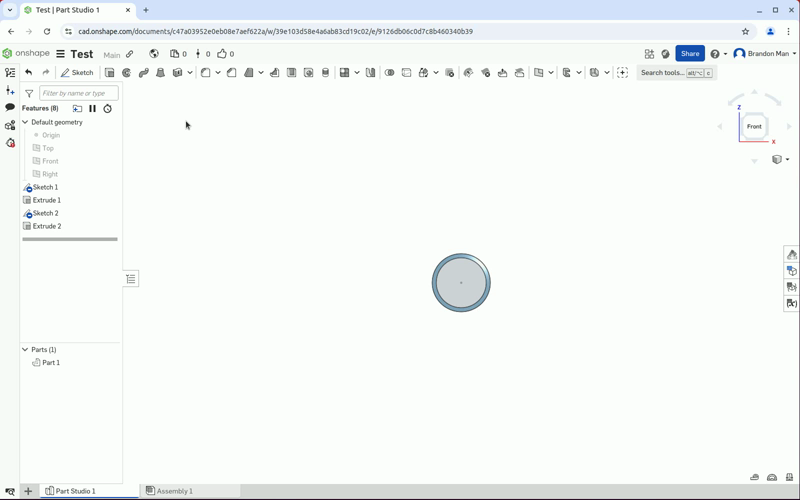
key(left, 2)
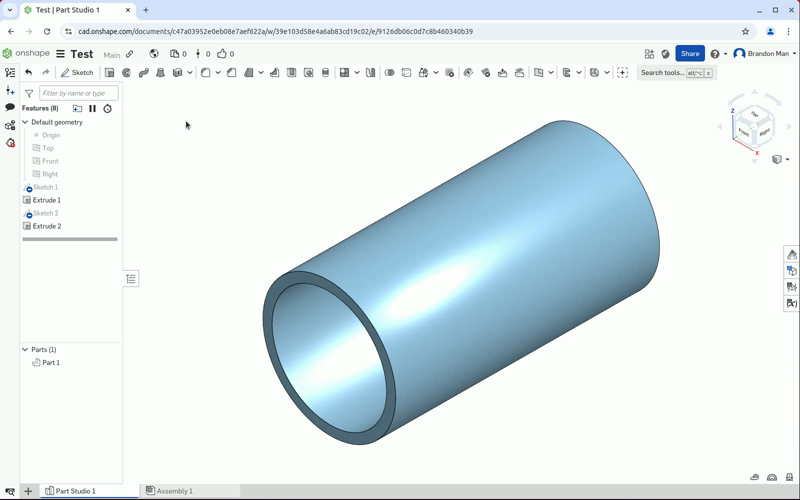
key(down, 2)
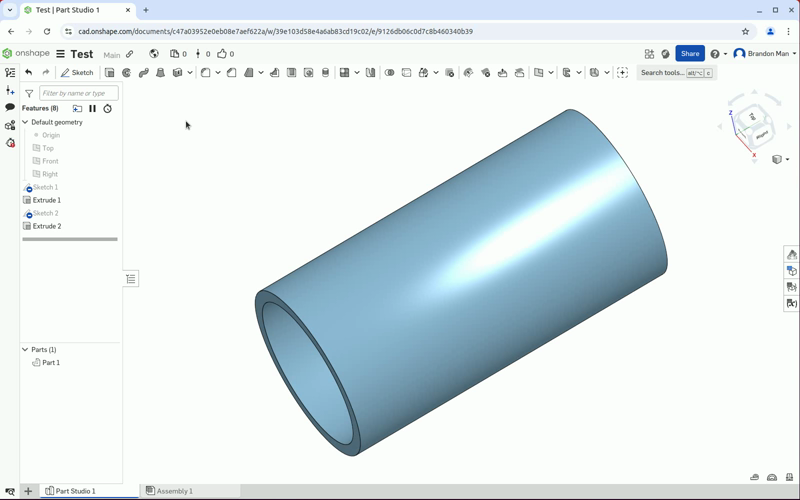
key(up, 2)
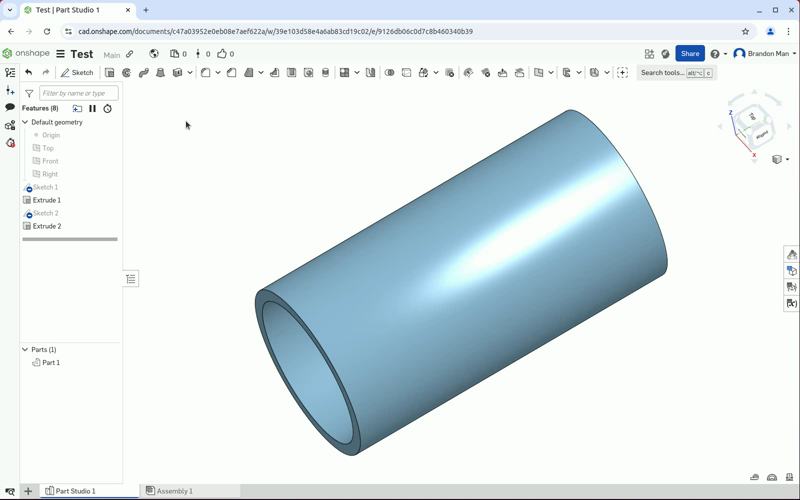
key(right, 2)
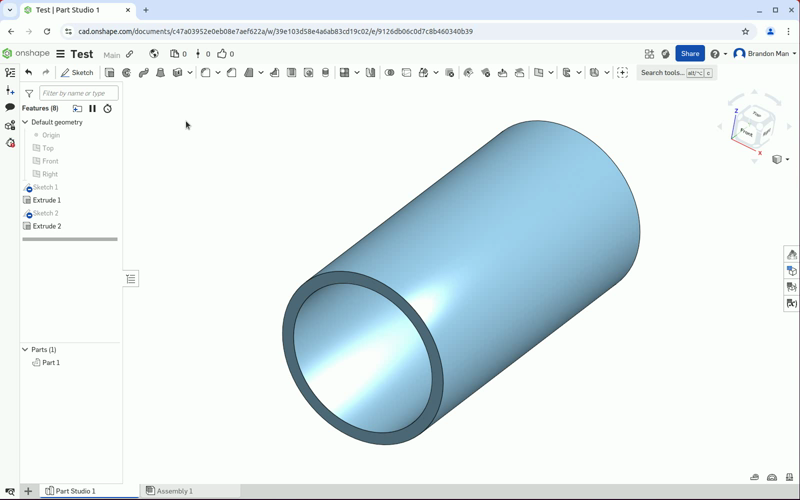
mouse_move(73, 189)
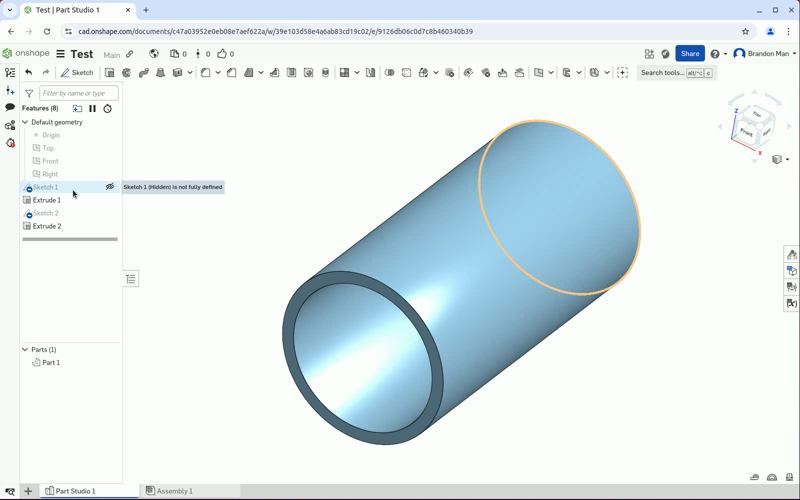
click(73, 189)